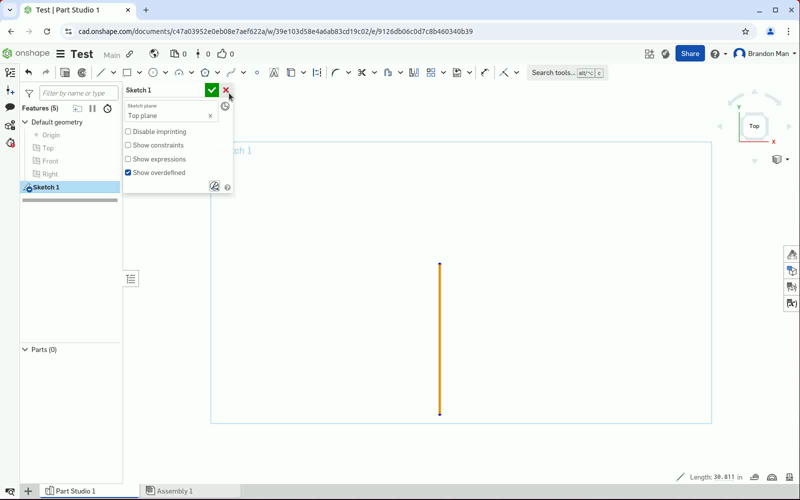
key(shift+h)
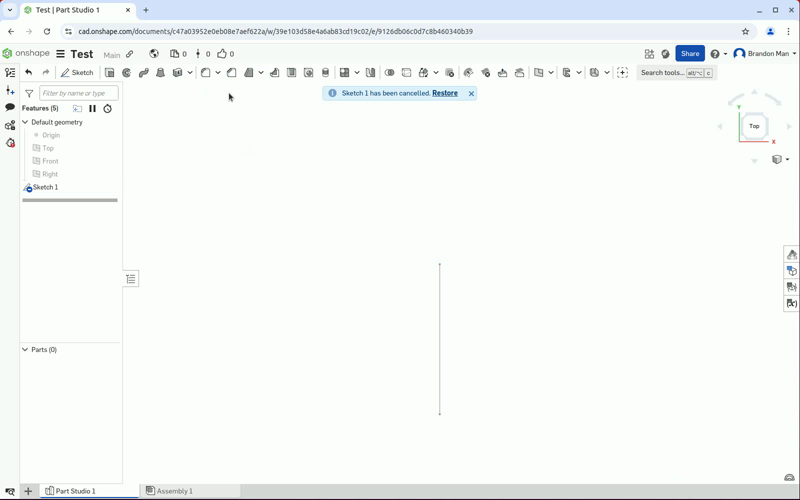
key(shift+s)
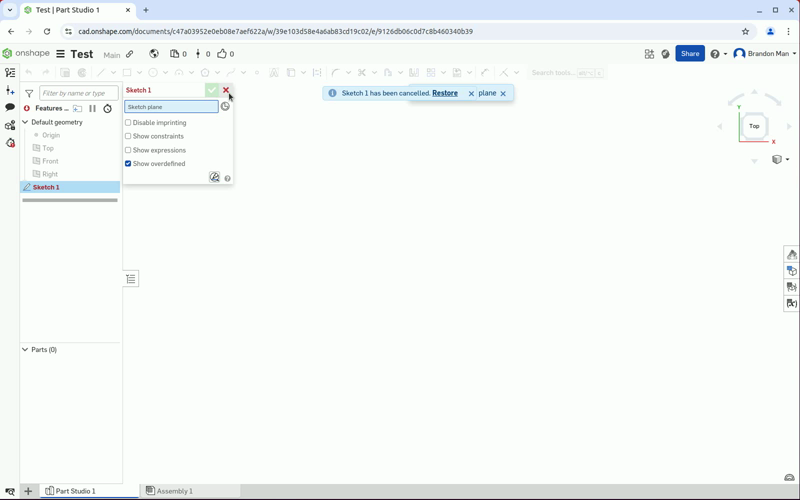
mouse_move(73, 150)
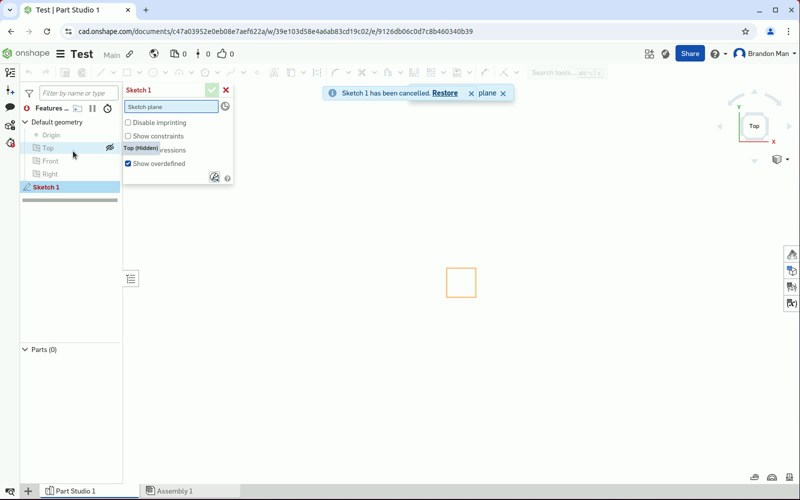
click(73, 150)
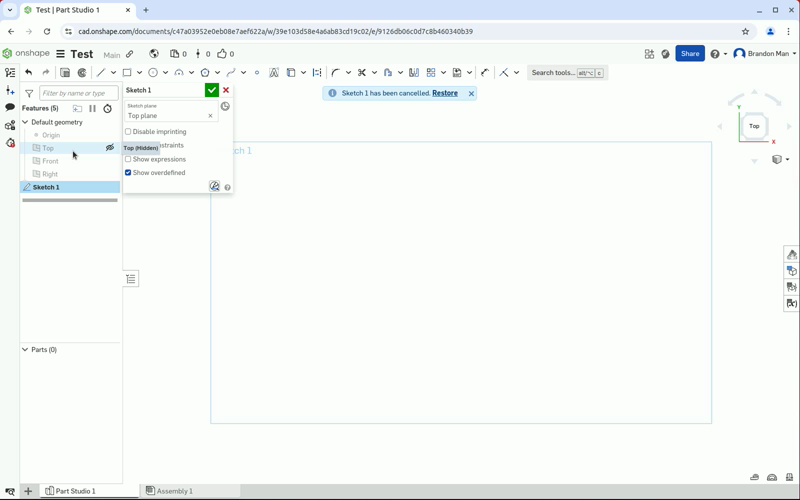
mouse_move(73, 352)
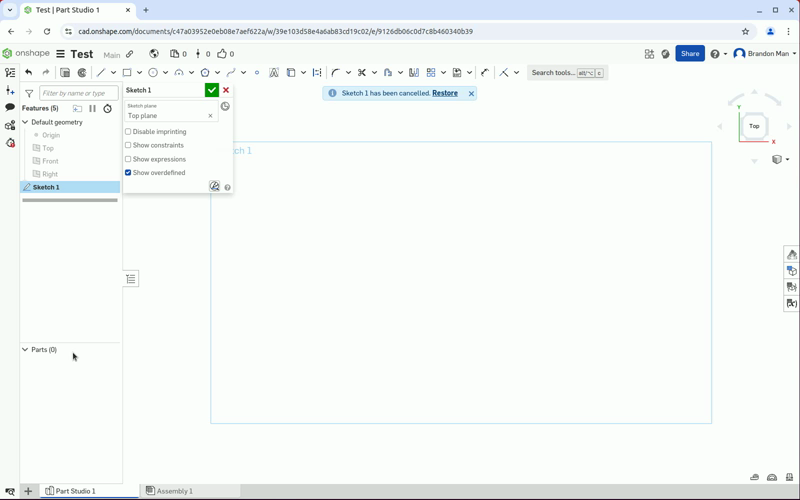
key(y)
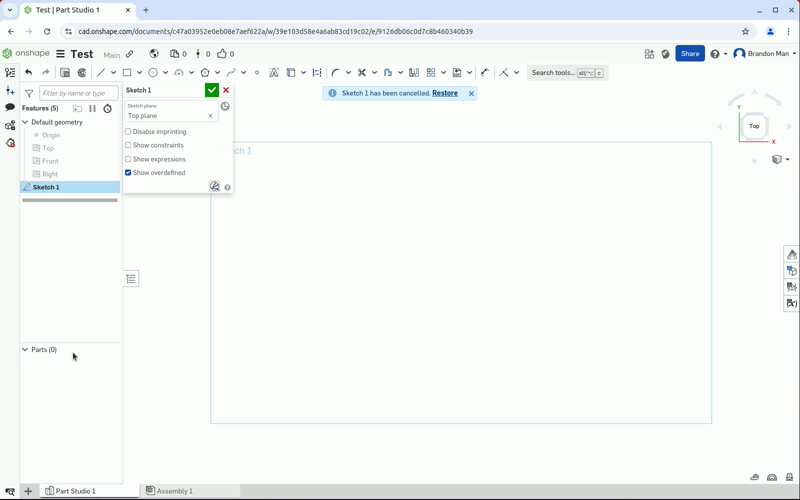
key(c)
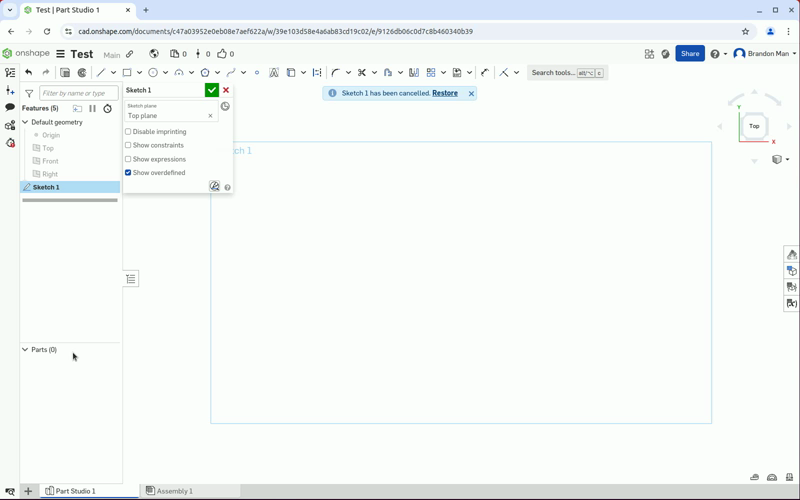
key_down(shift)
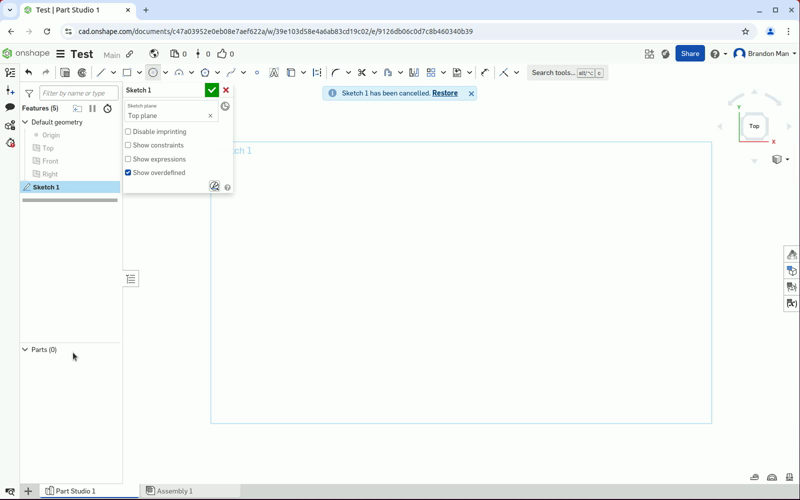
mouse_move(461, 282)
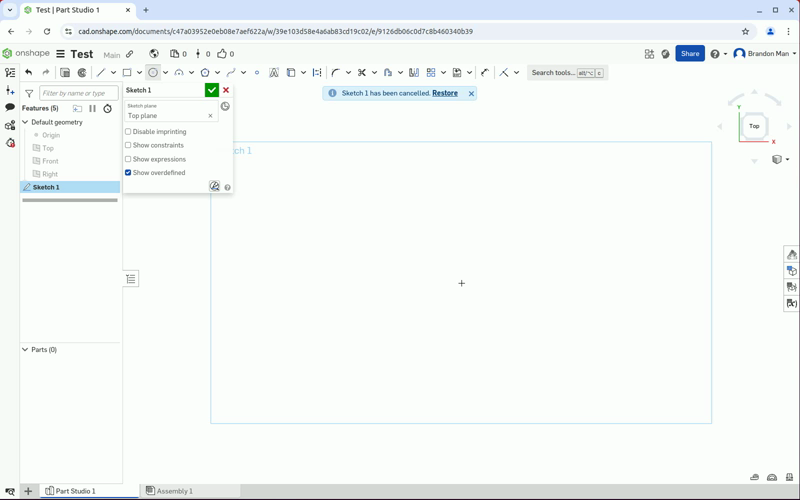
click(461, 282)
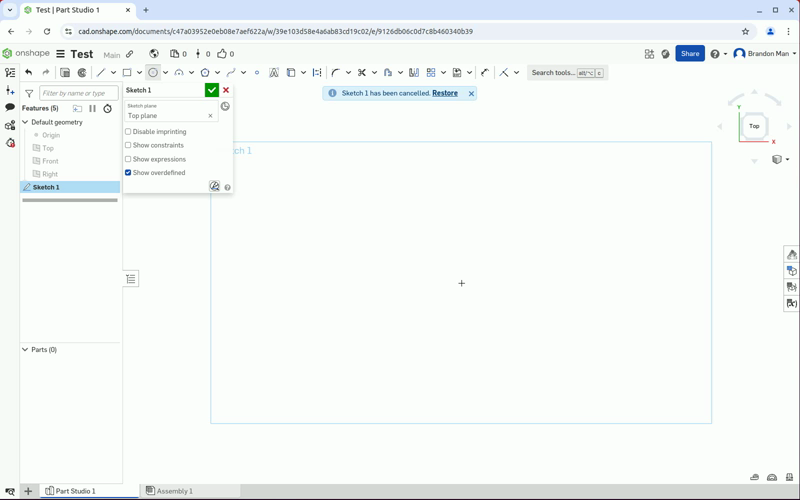
key_up(shift)
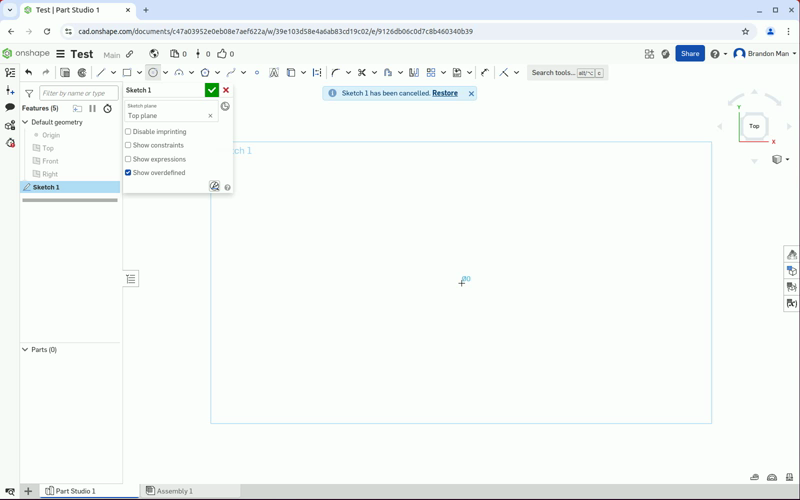
mouse_move(554, 282)
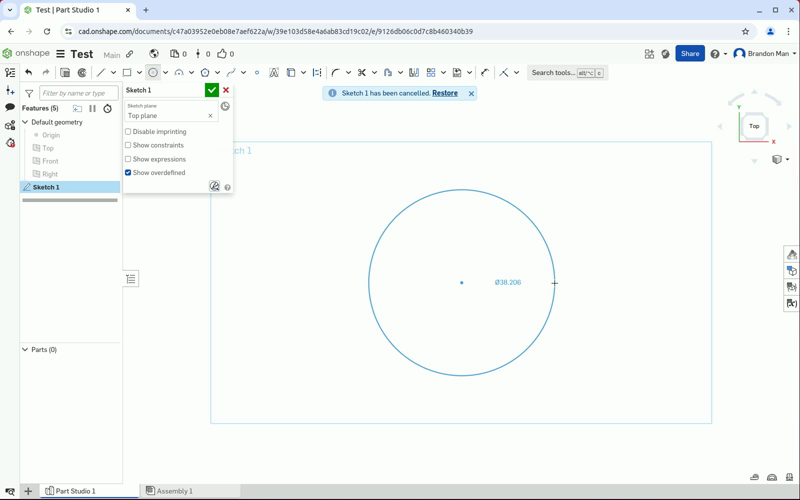
click(554, 282)
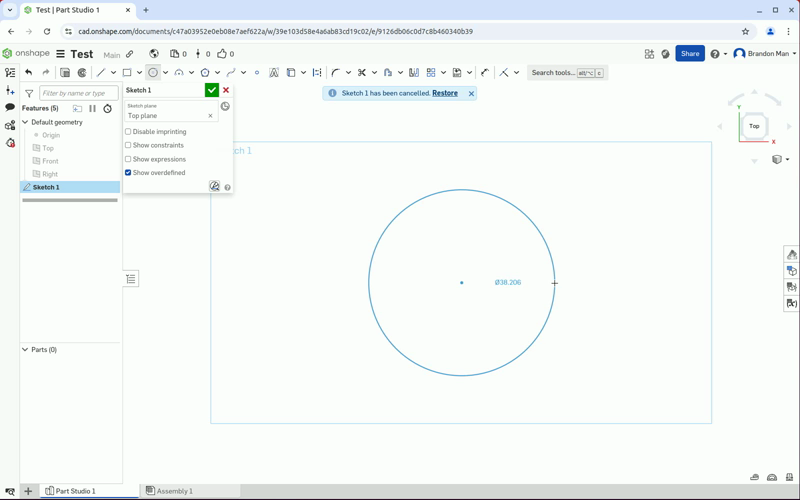
key(esc)
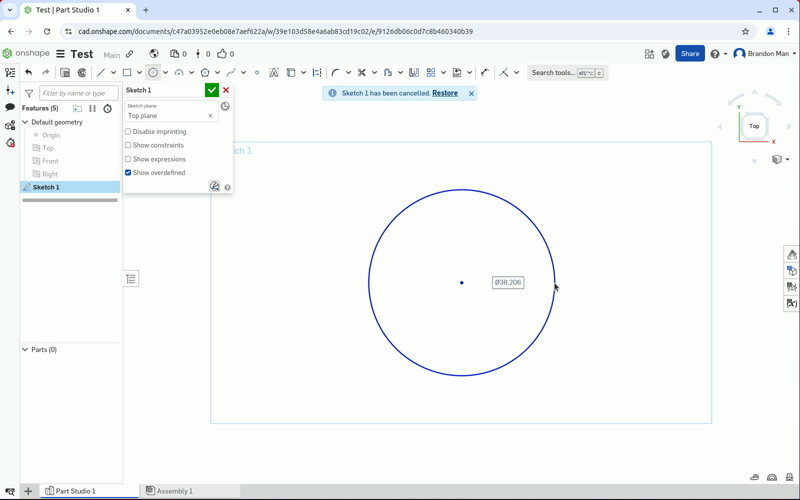
mouse_move(413, 335)
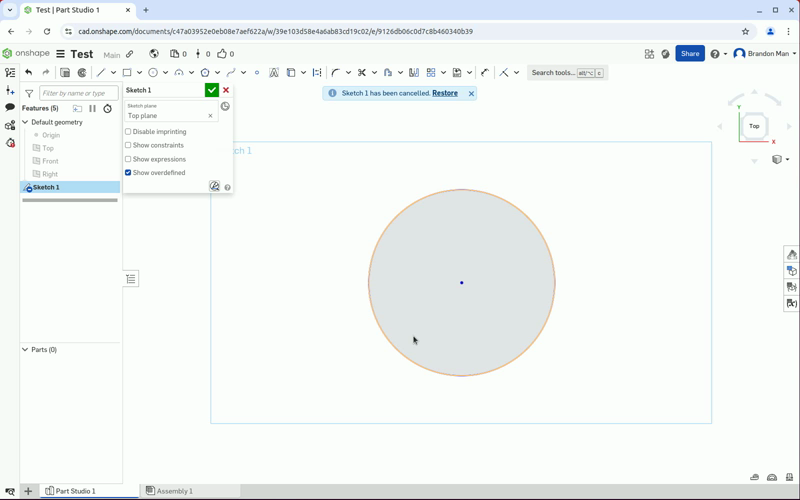
click(413, 335)
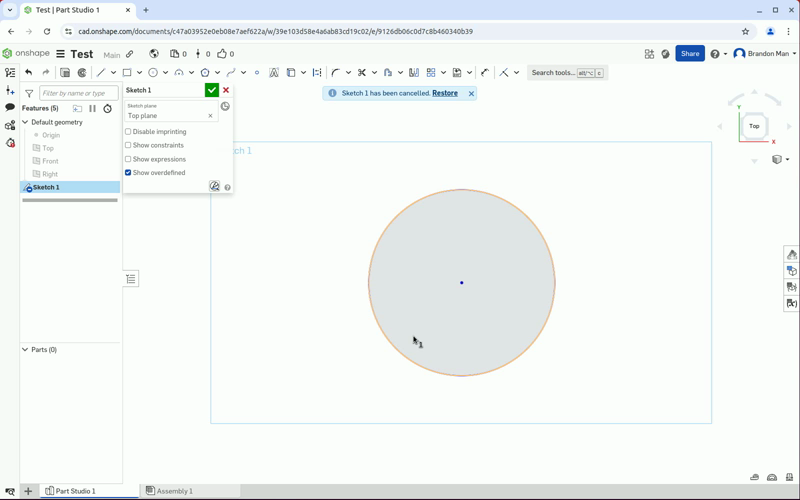
mouse_move(73, 352)
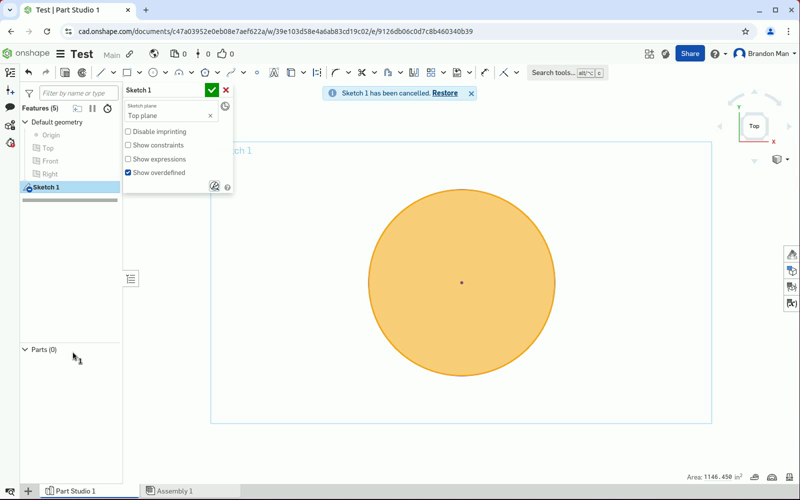
key(shift+y)
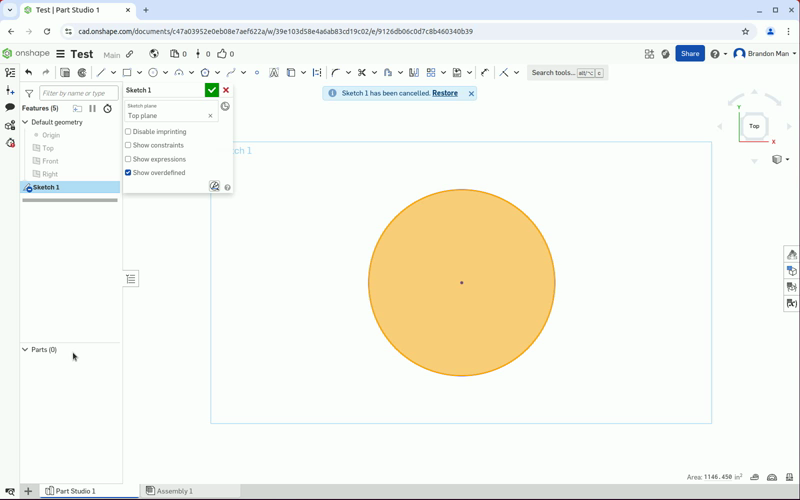
key(shift+e)
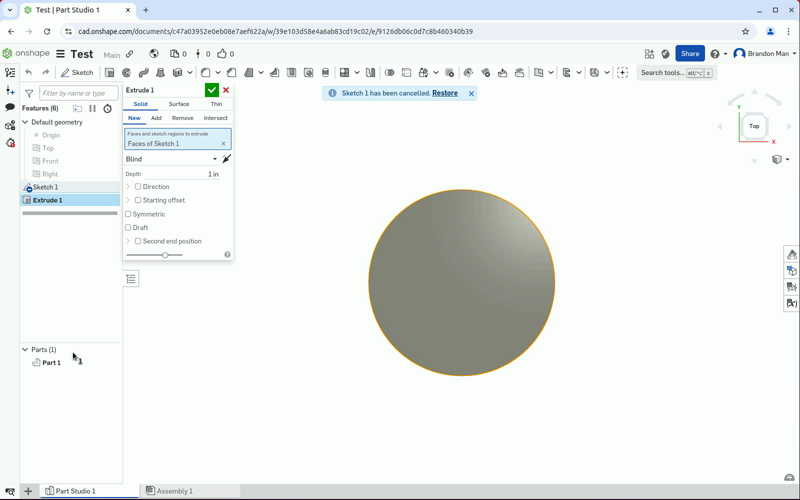
mouse_move(143, 106)
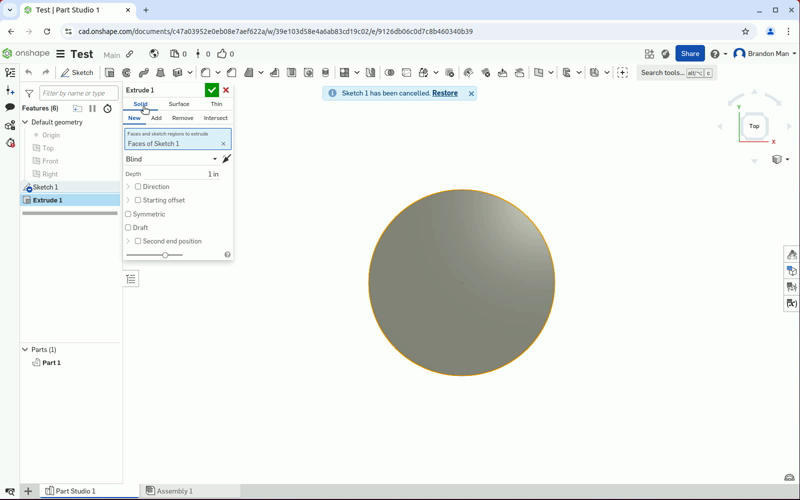
click(143, 106)
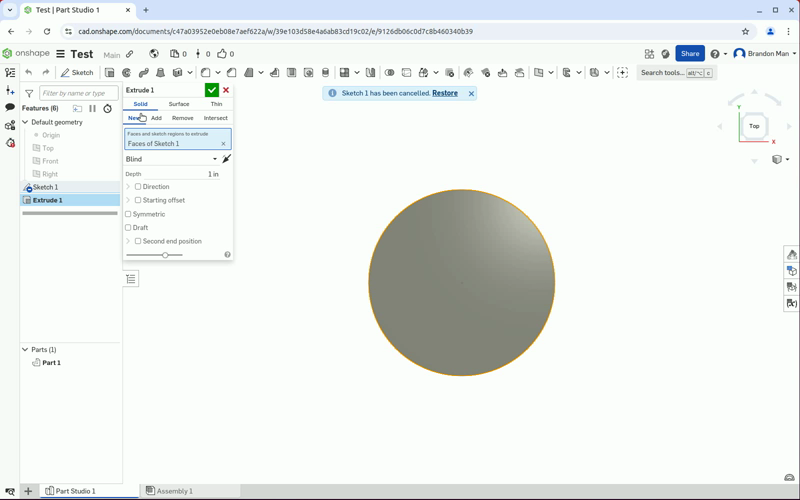
mouse_move(137, 120)
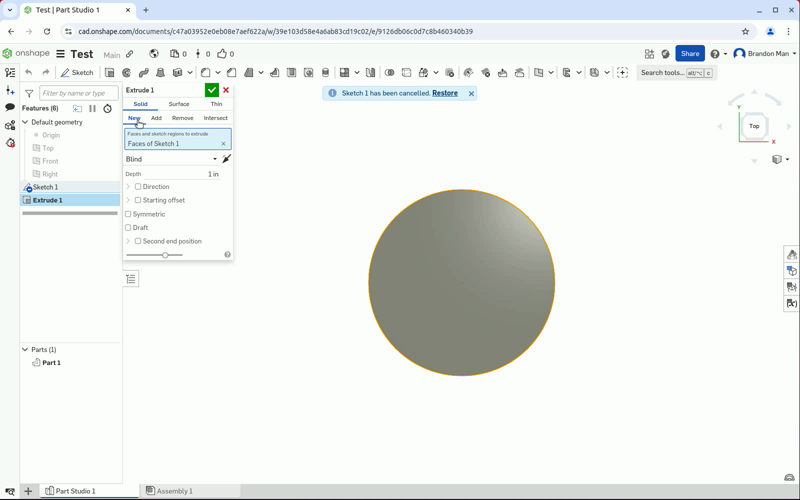
click(137, 120)
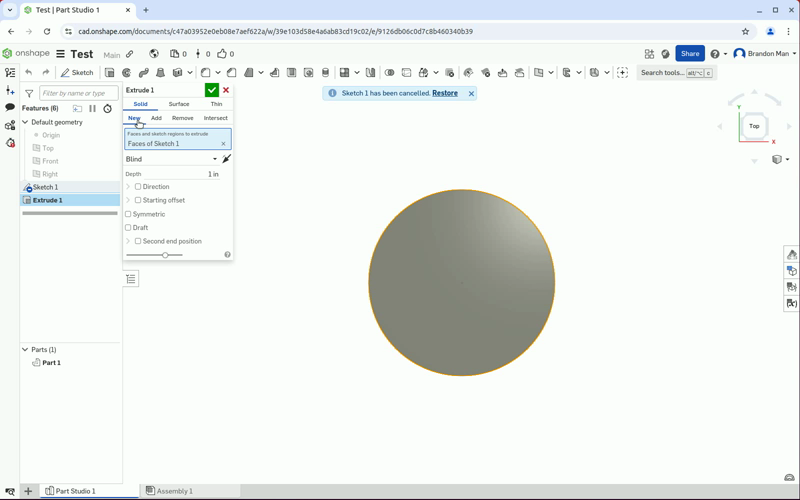
key(tab, 4)
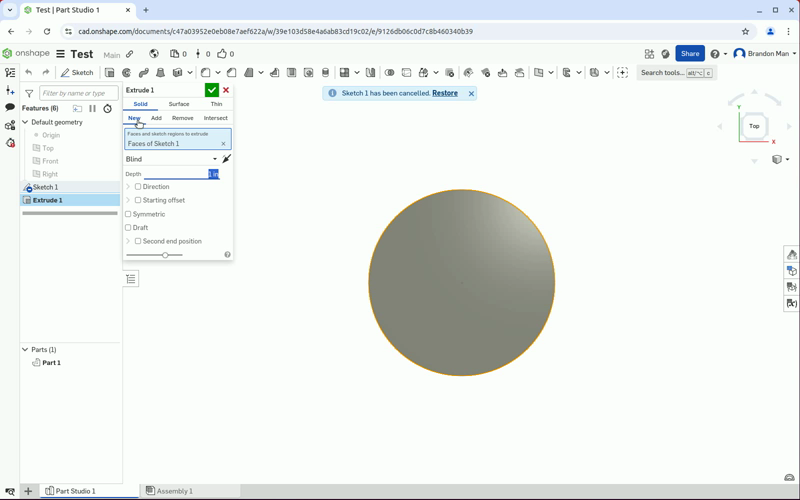
text(-1.204)
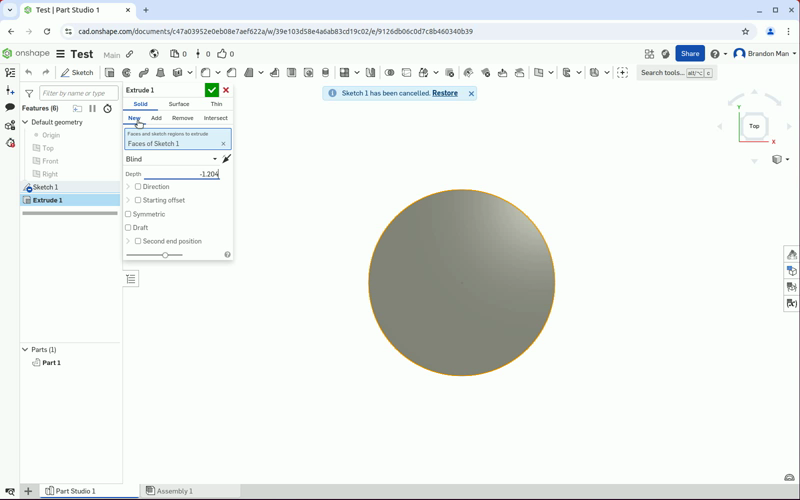
key(enter)
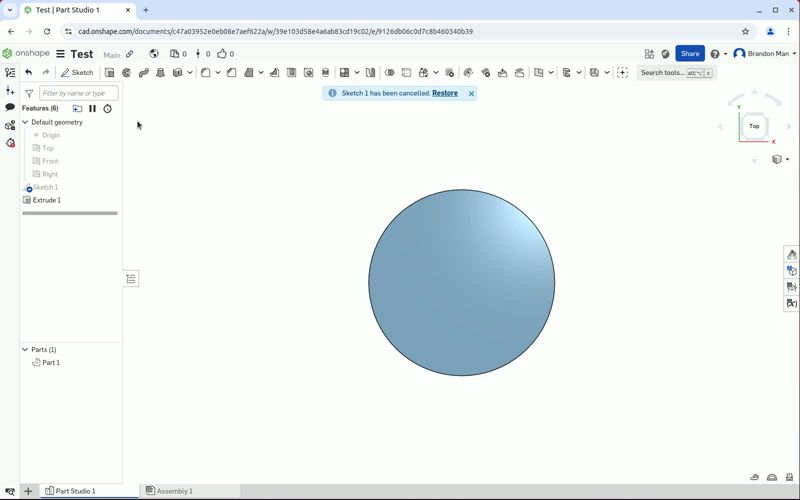
key(shift+h)
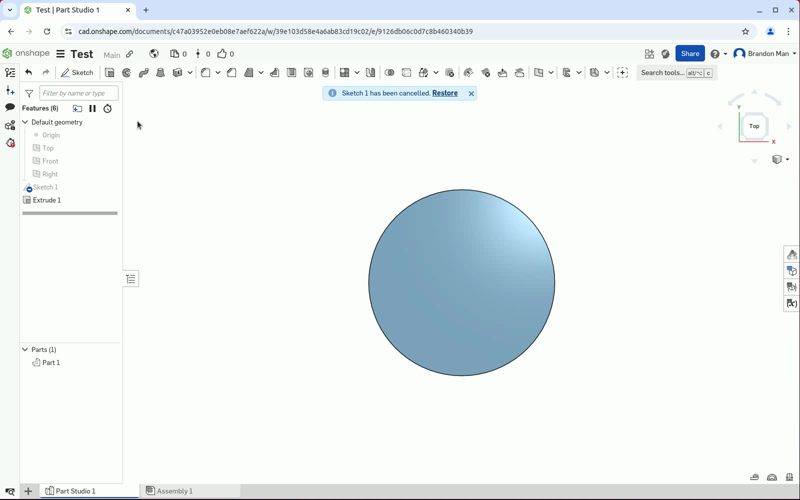
key(shift+h)
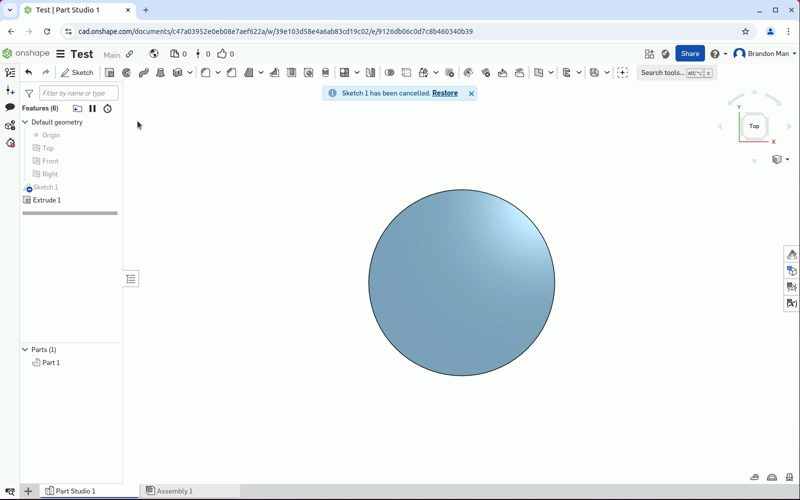
mouse_move(73, 189)
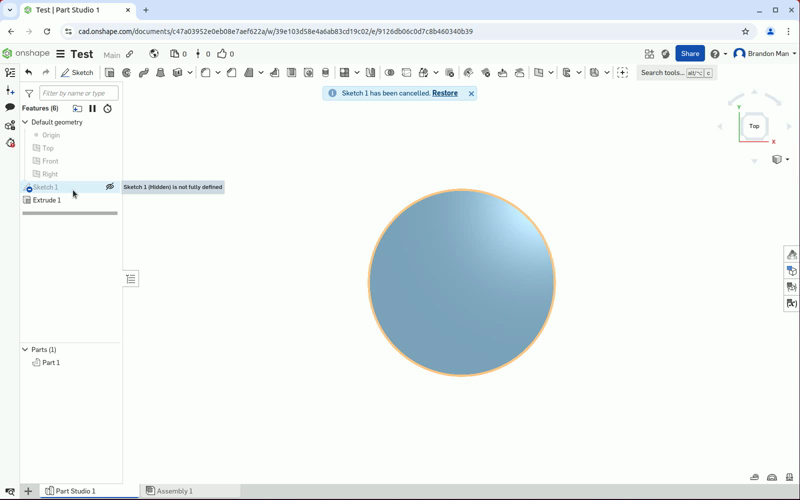
click(73, 189)
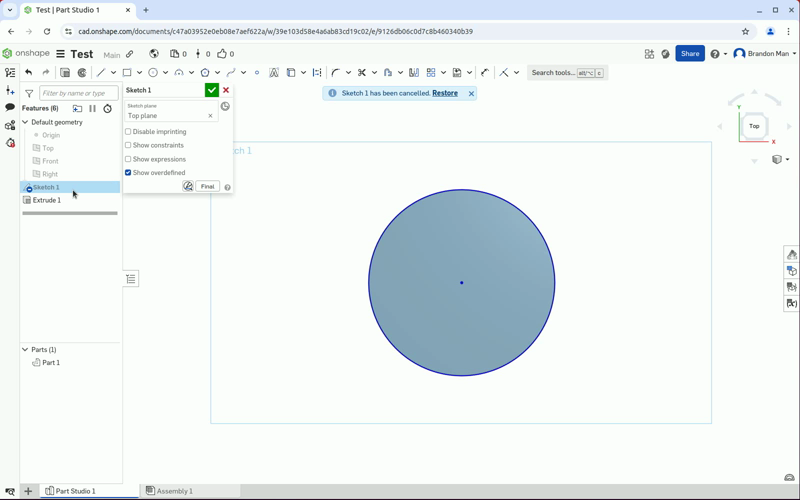
mouse_move(229, 92)
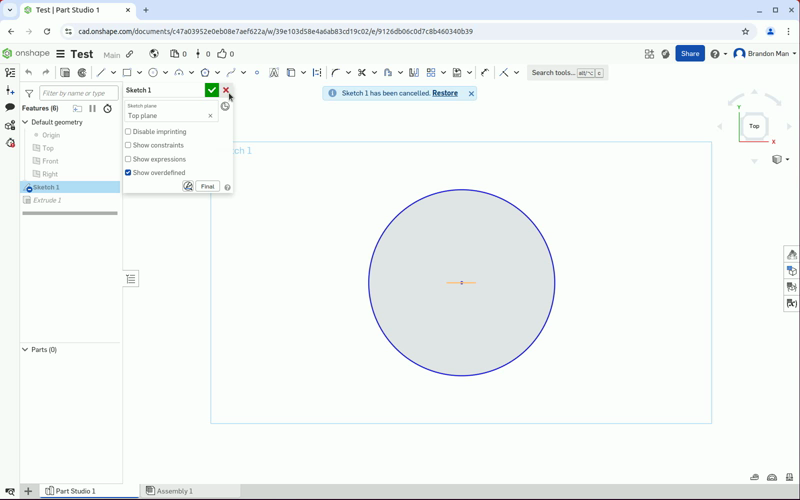
click(229, 92)
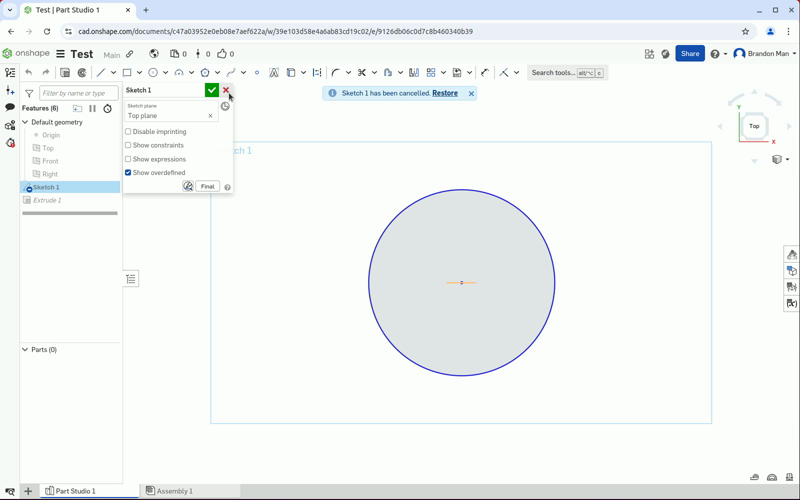
key(shift+s)
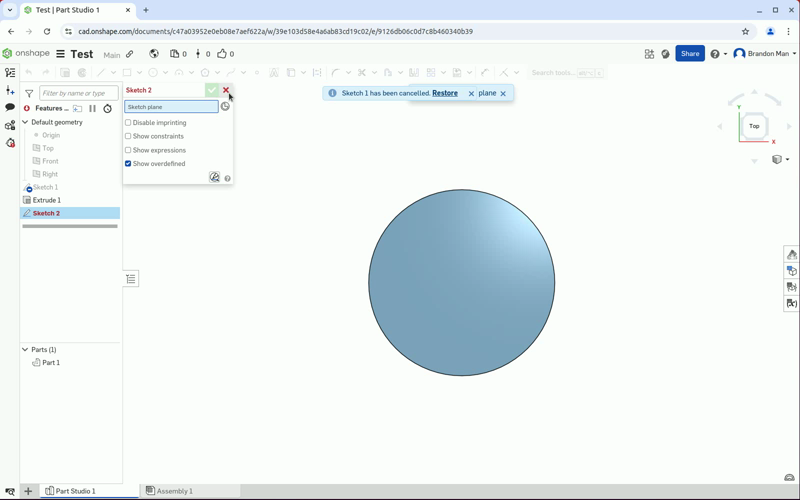
mouse_move(73, 150)
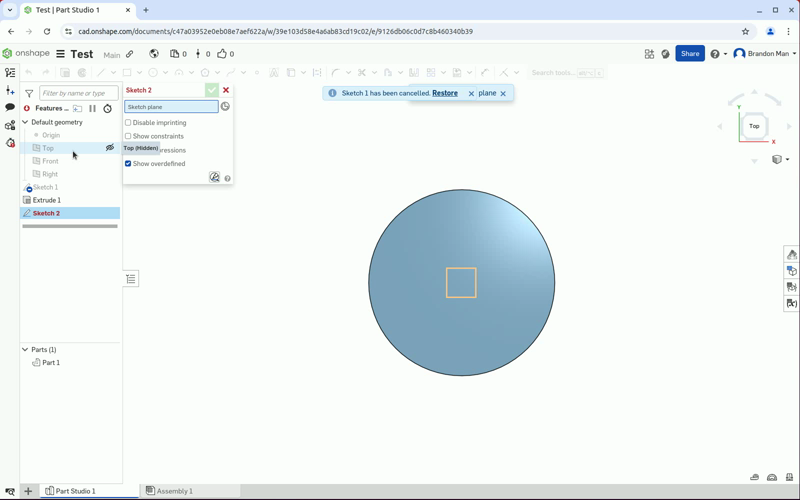
click(73, 150)
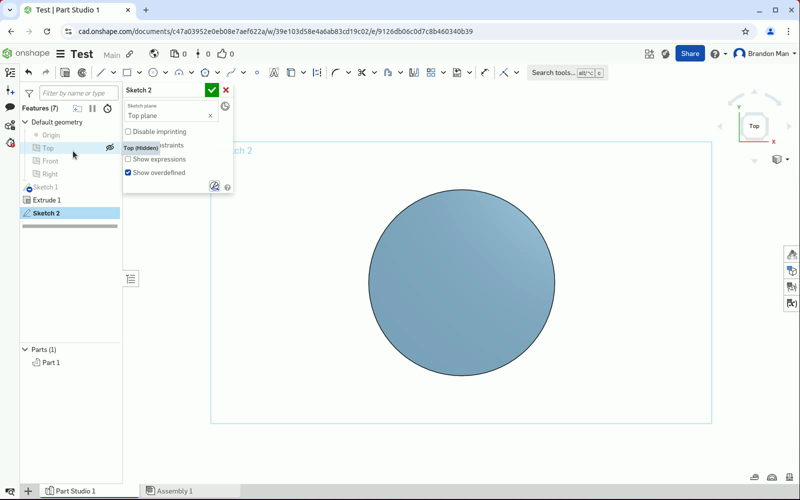
mouse_move(73, 352)
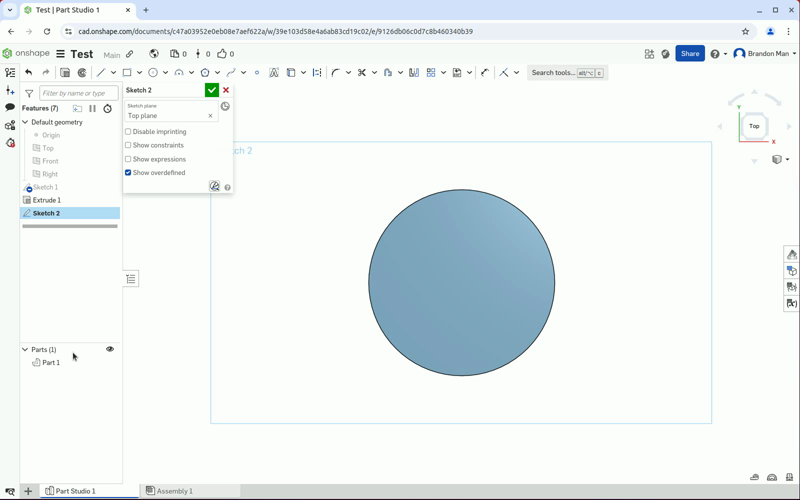
key(y)
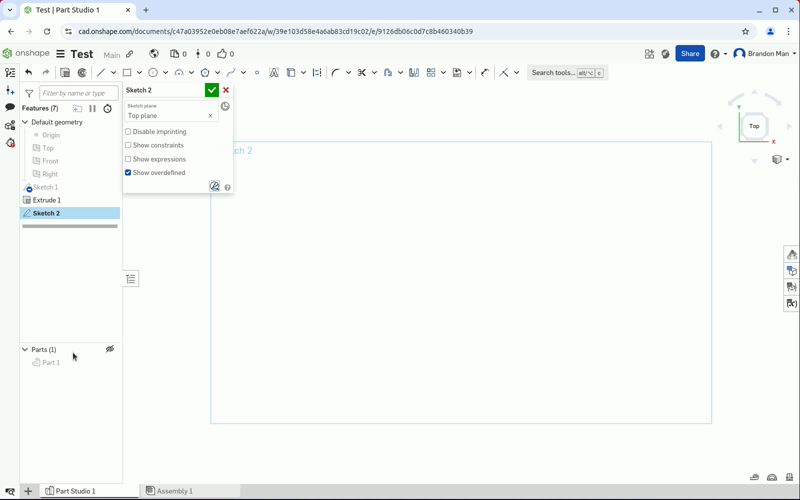
key(c)
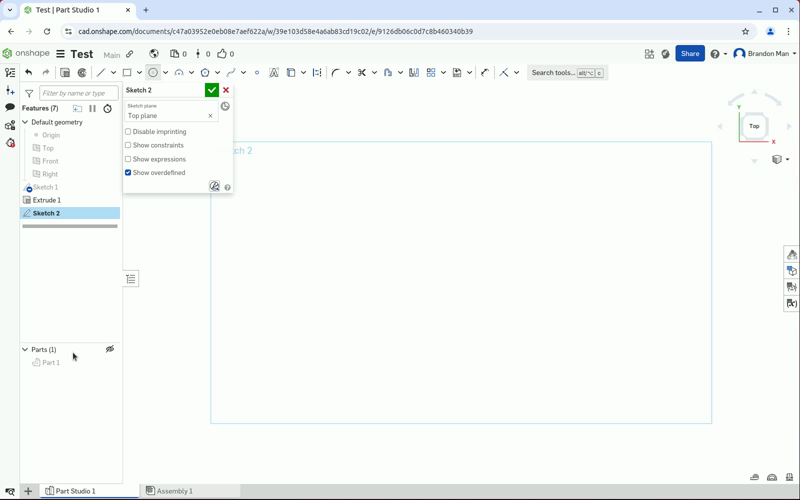
key_down(shift)
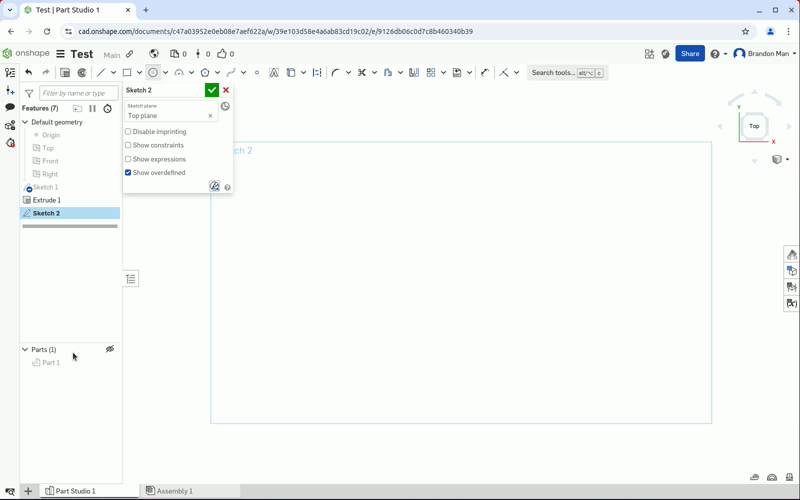
mouse_move(461, 282)
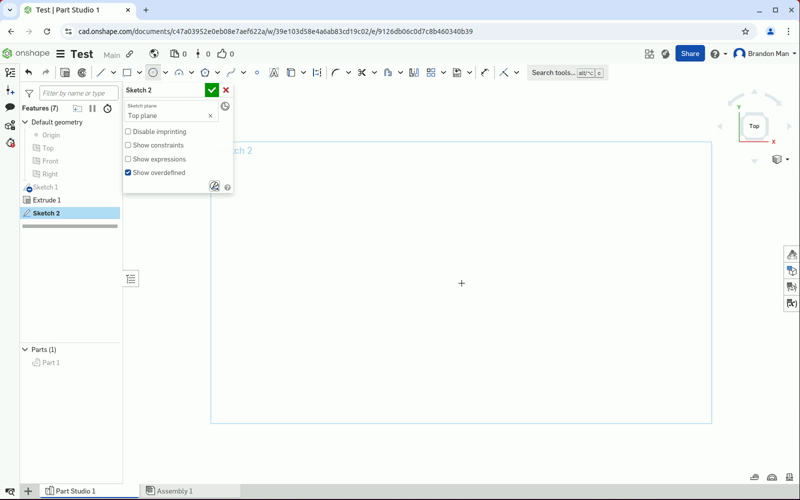
click(461, 282)
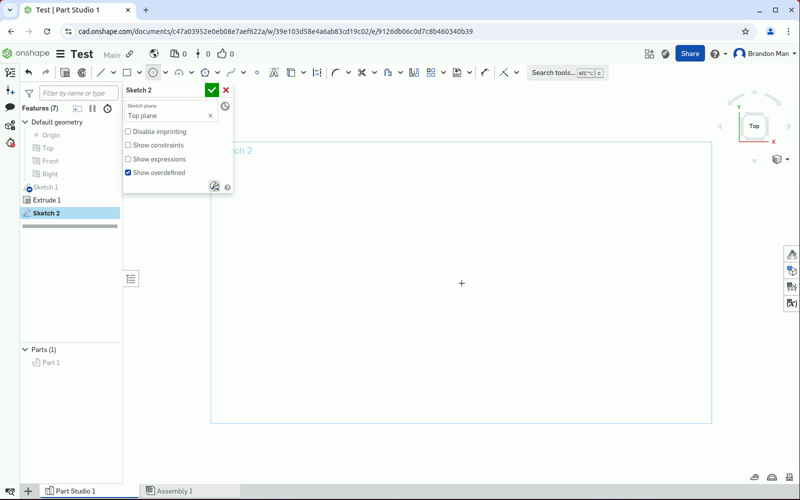
key_up(shift)
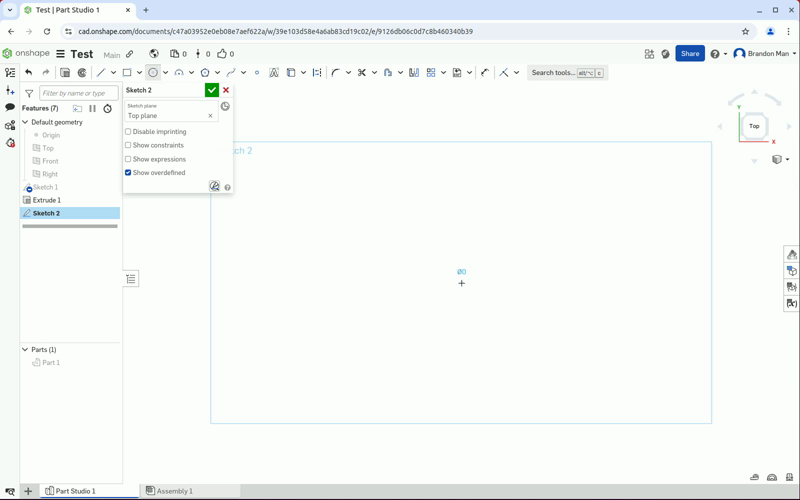
mouse_move(554, 282)
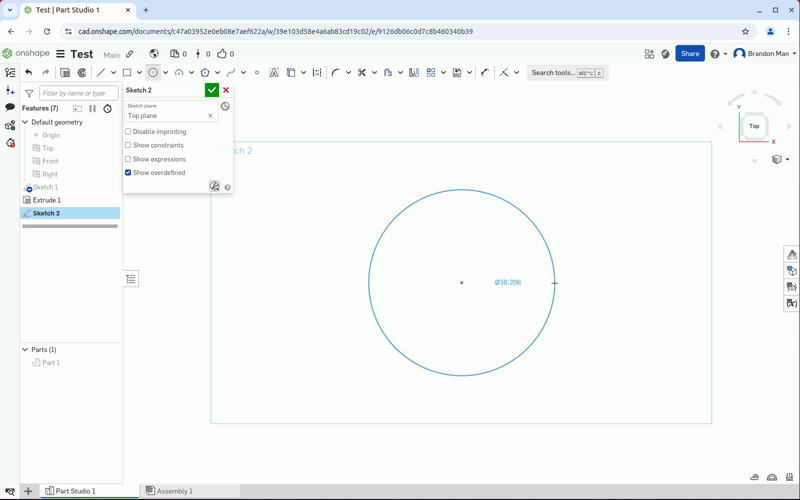
click(554, 282)
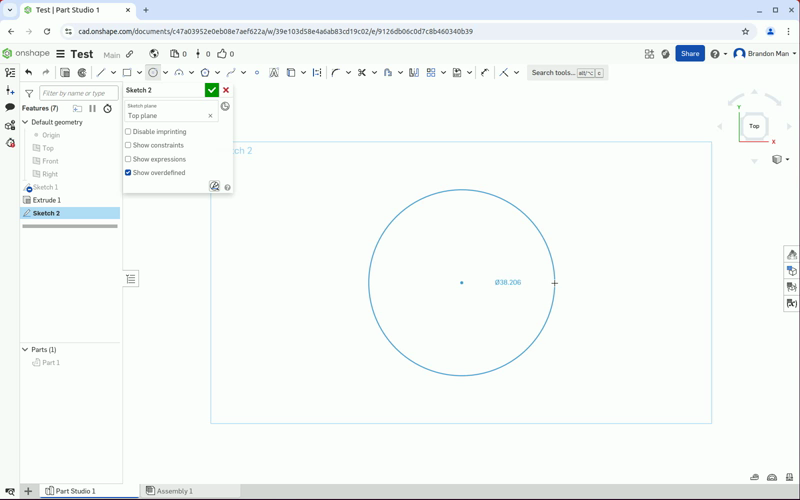
key(esc)
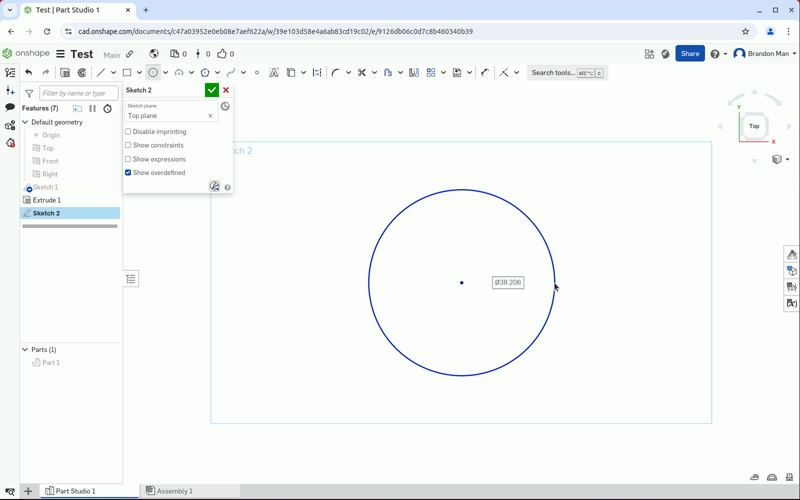
key(c)
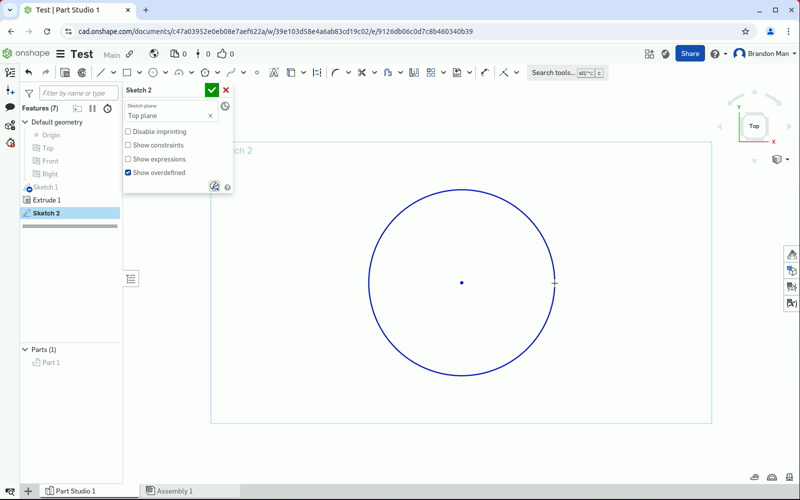
key_down(shift)
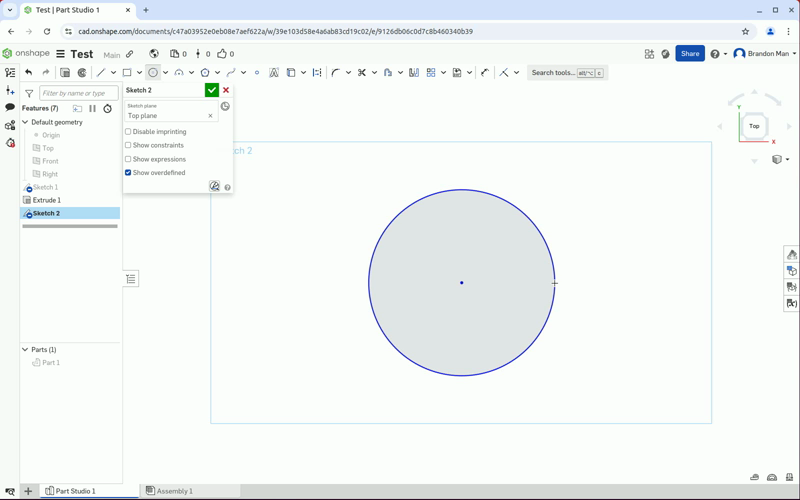
mouse_move(461, 282)
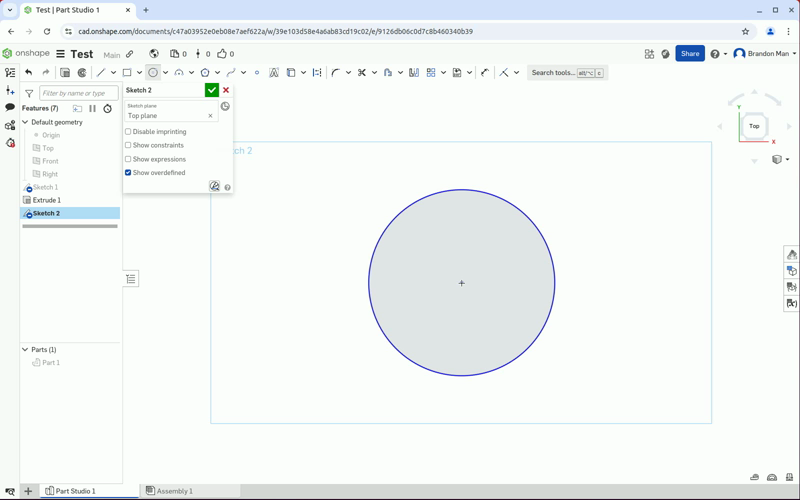
click(461, 282)
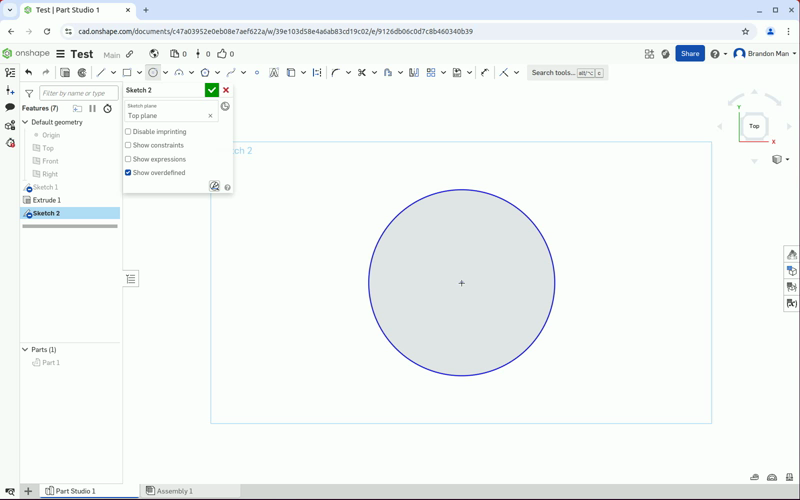
key_up(shift)
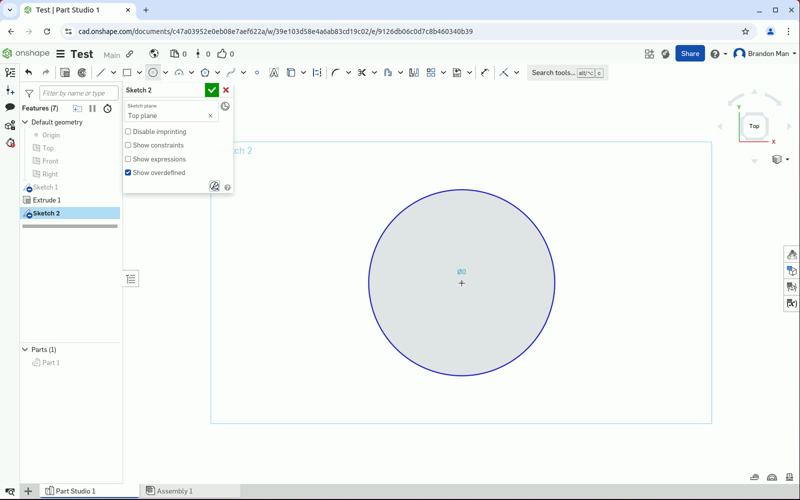
mouse_move(546, 282)
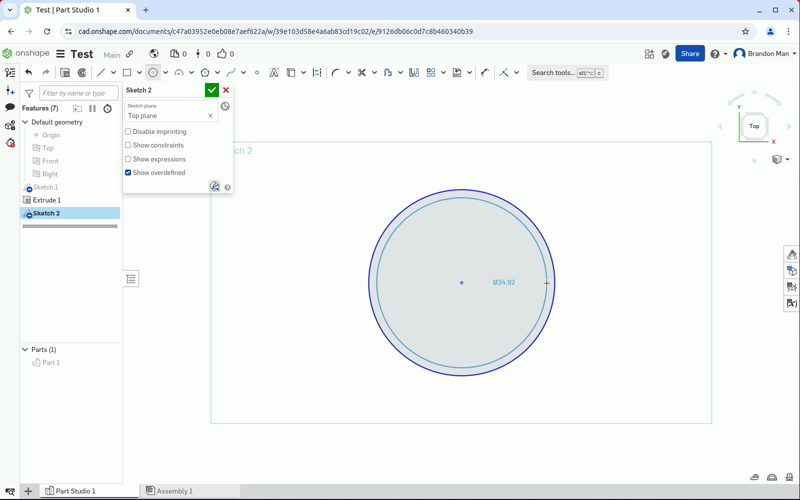
click(546, 282)
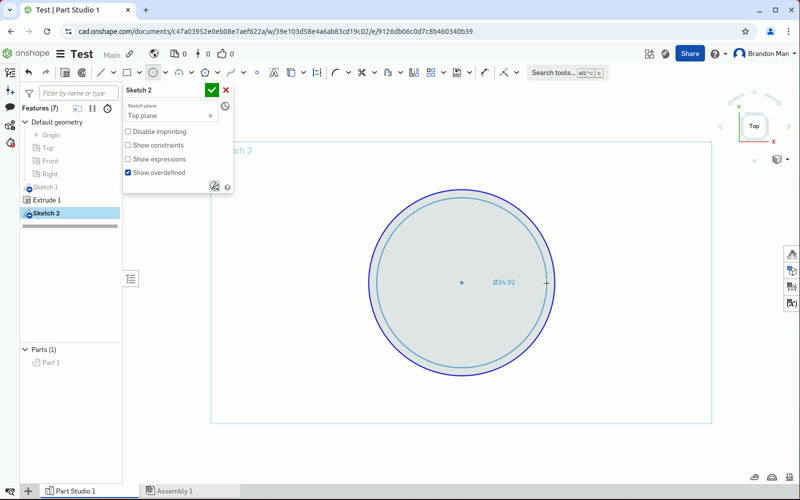
key(esc)
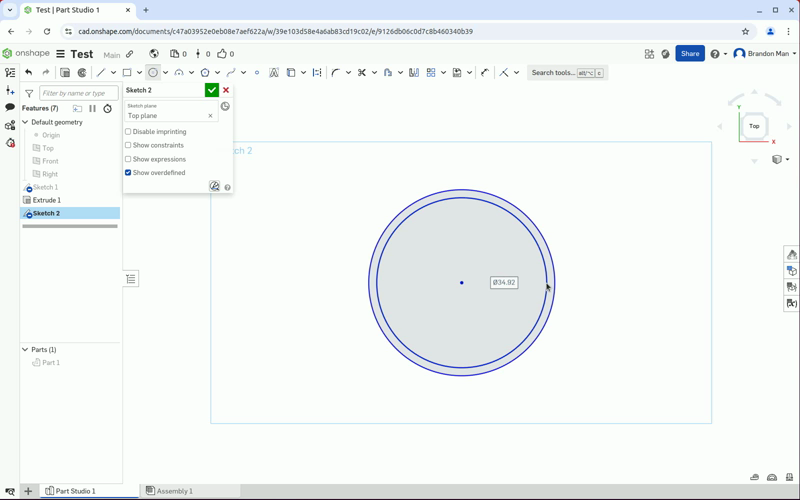
mouse_move(412, 355)
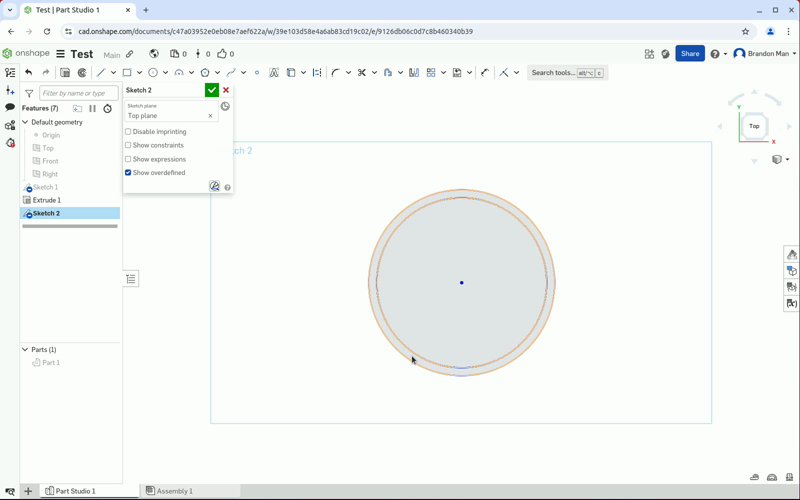
click(412, 355)
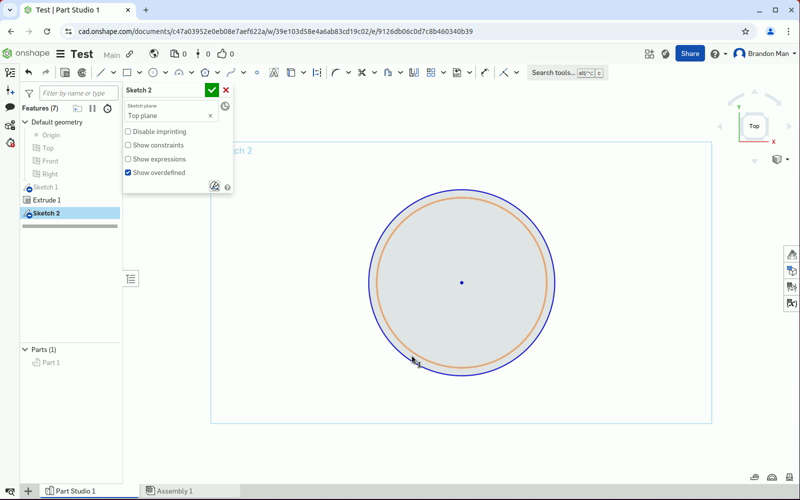
mouse_move(73, 352)
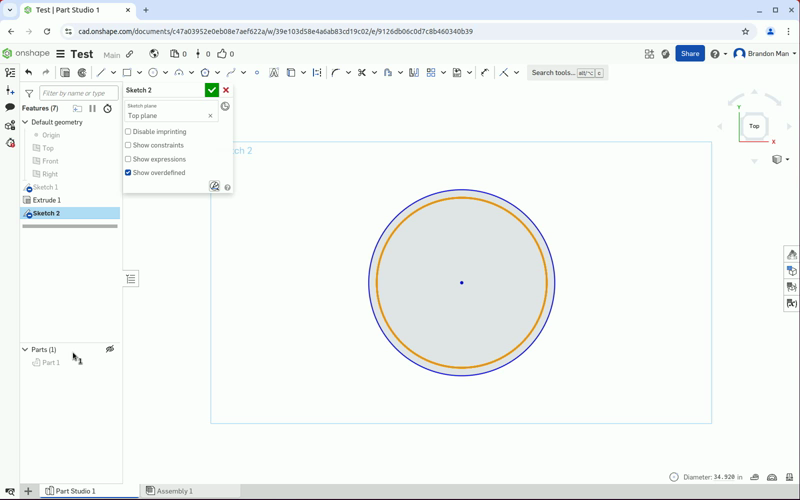
key(shift+y)
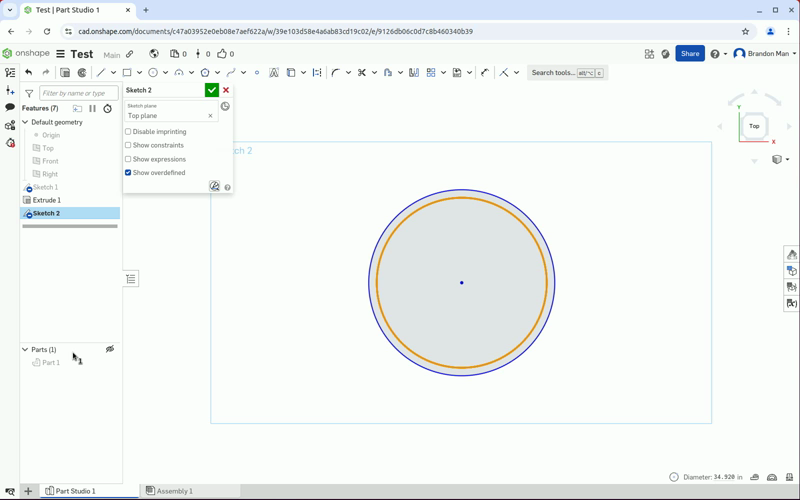
key(shift+e)
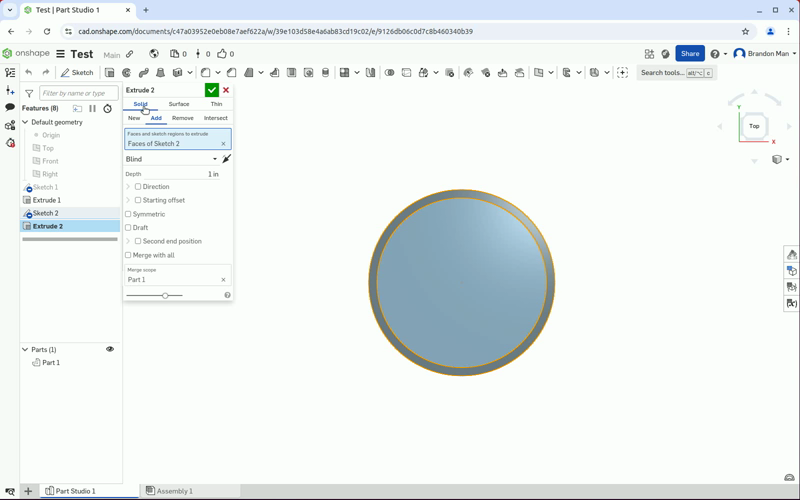
mouse_move(143, 106)
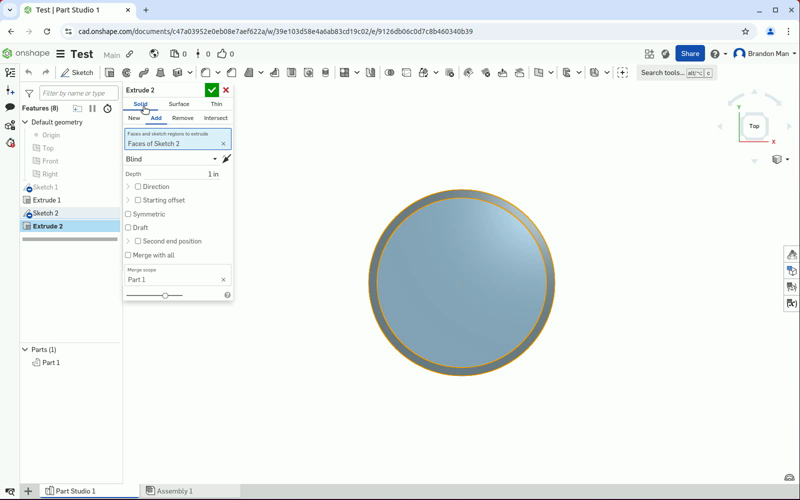
click(143, 106)
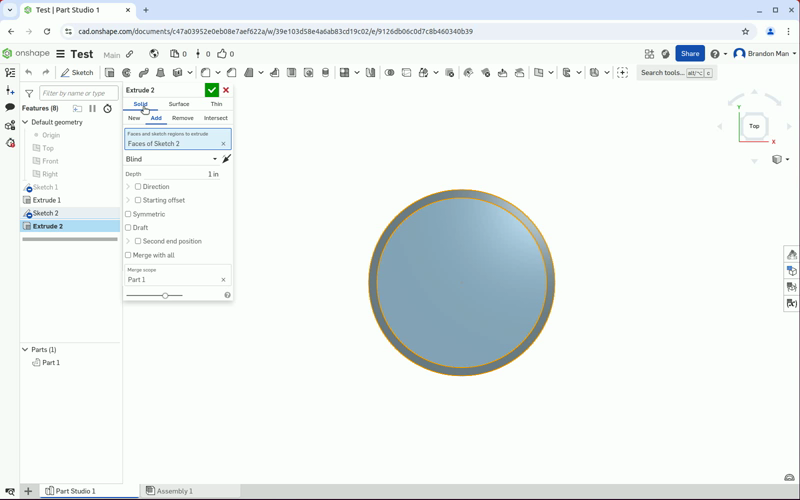
mouse_move(137, 120)
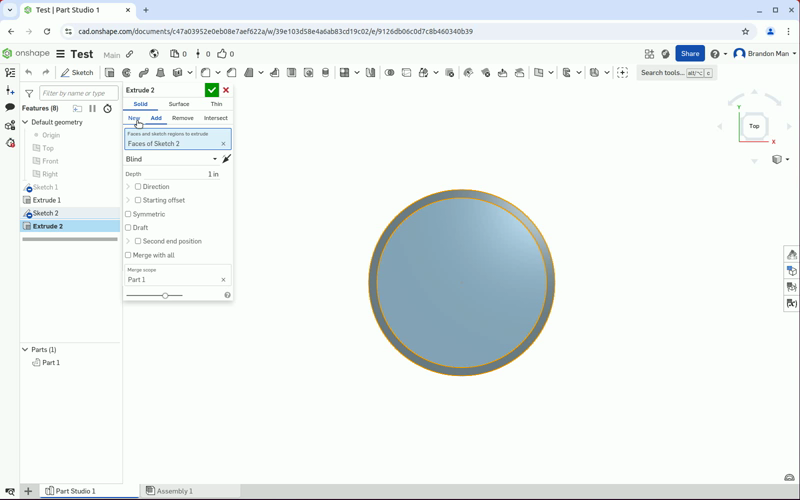
click(137, 120)
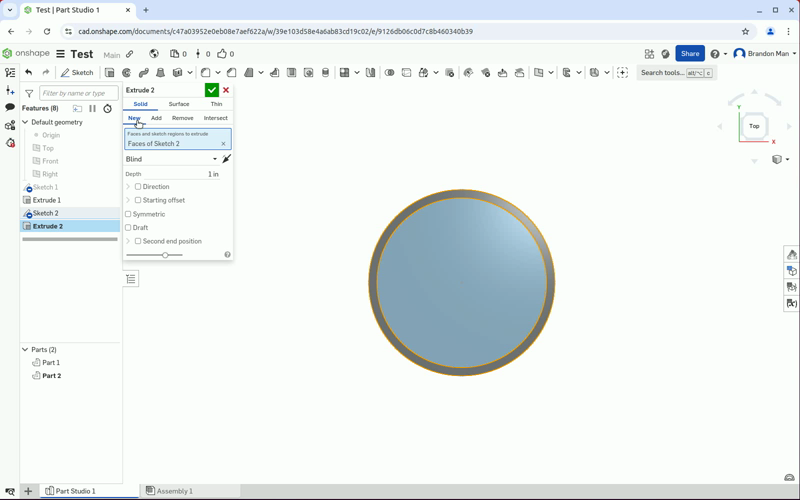
key(tab, 4)
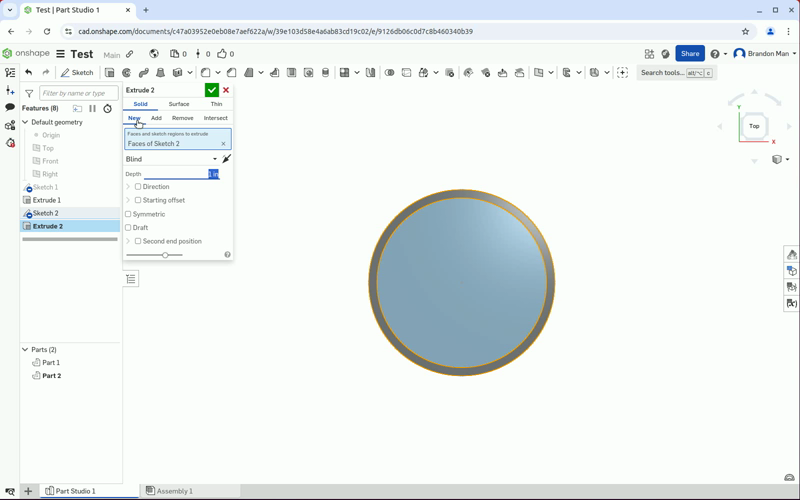
text(11.073)
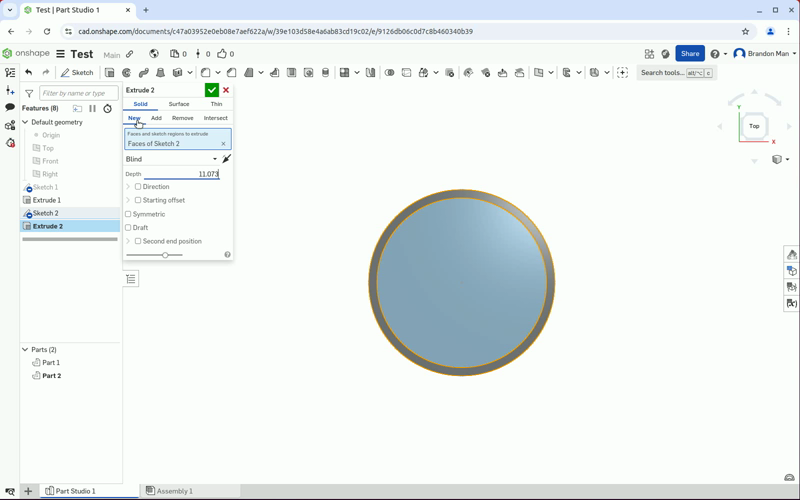
key(enter)
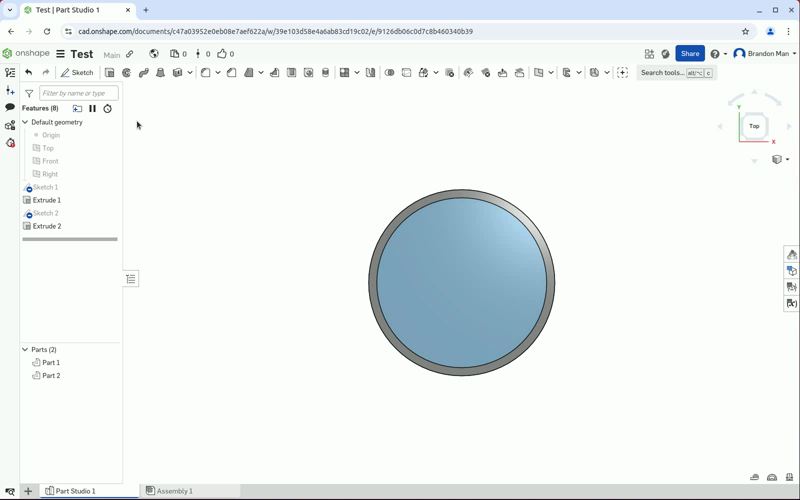
key(shift+h)
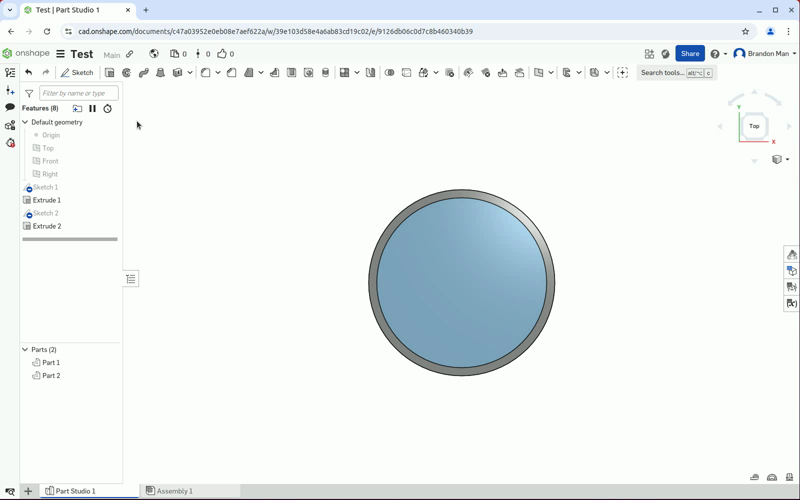
key(shift+h)
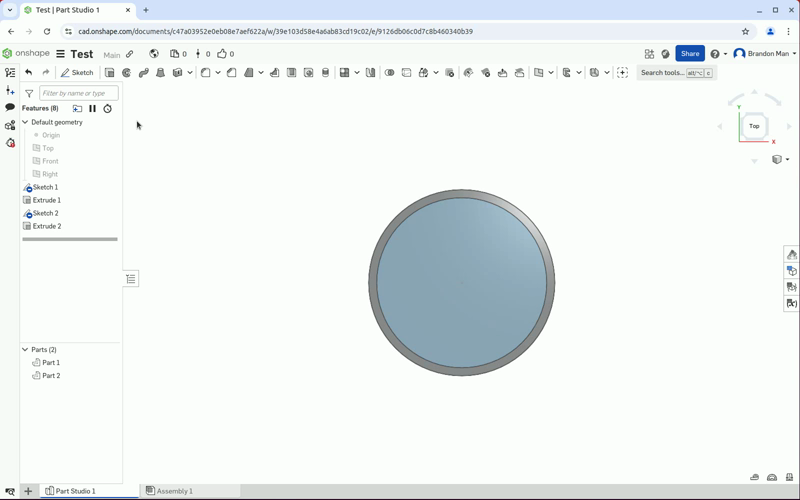
key(shift+7)
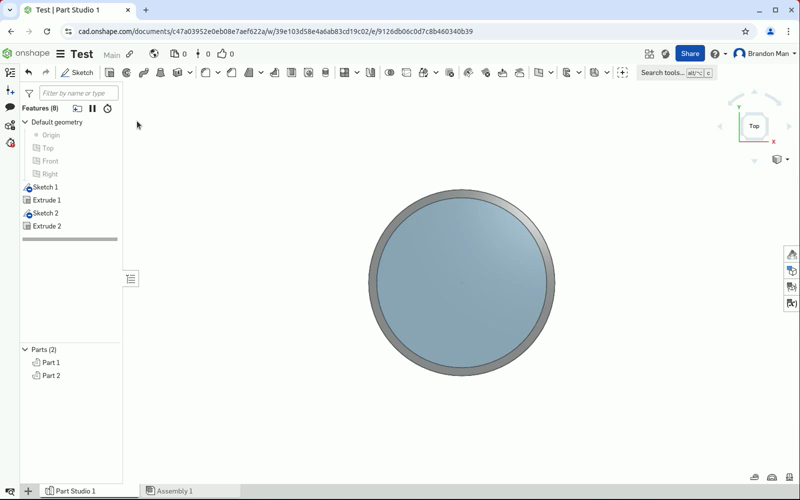
key(up, 3)
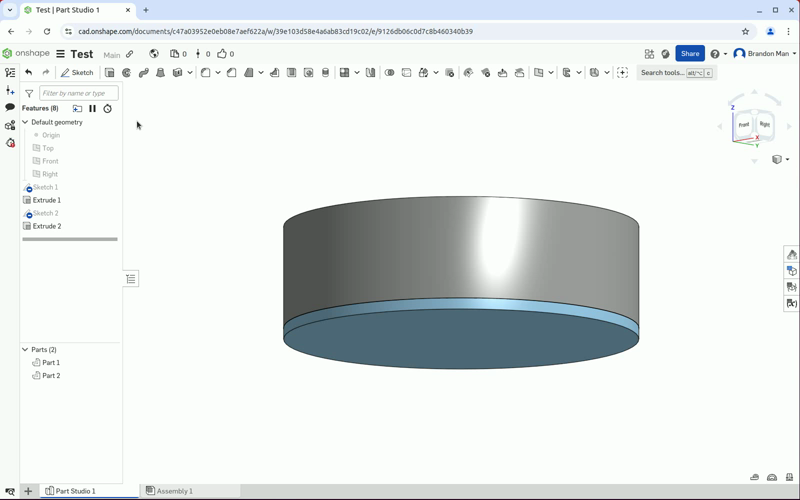
key(left, 3)
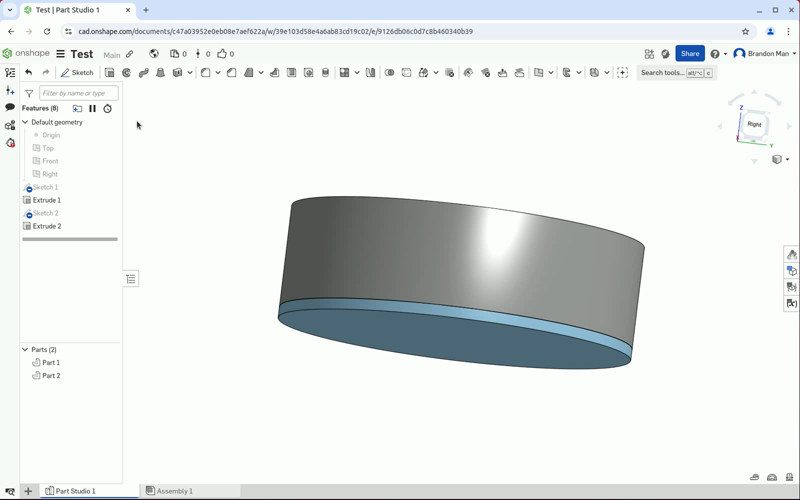
key(right, 3)
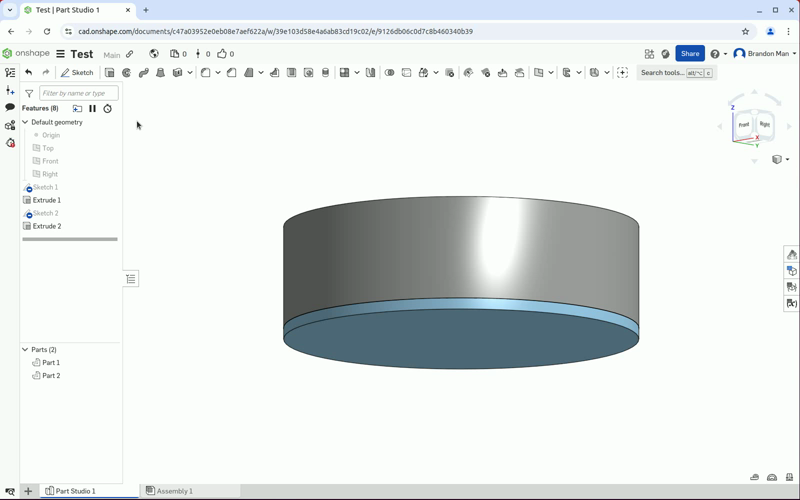
key(down, 3)
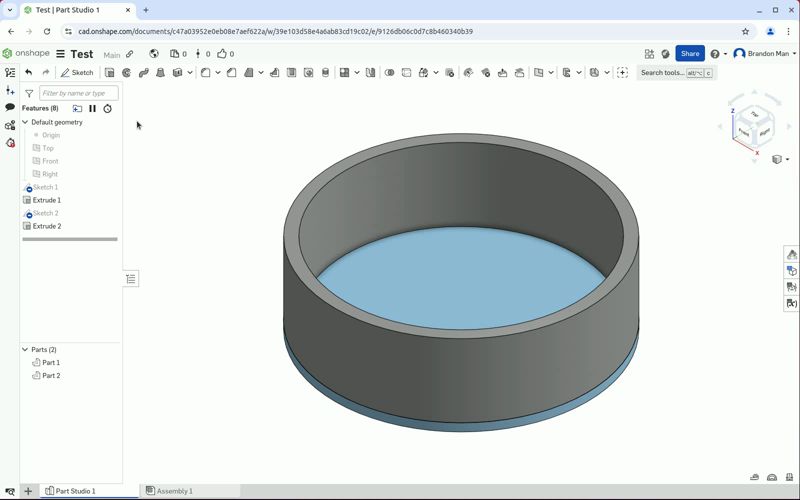
mouse_move(73, 189)
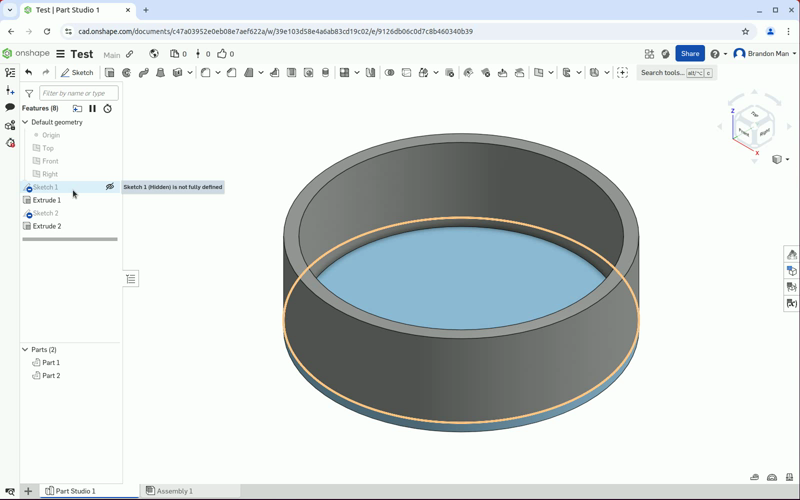
click(73, 189)